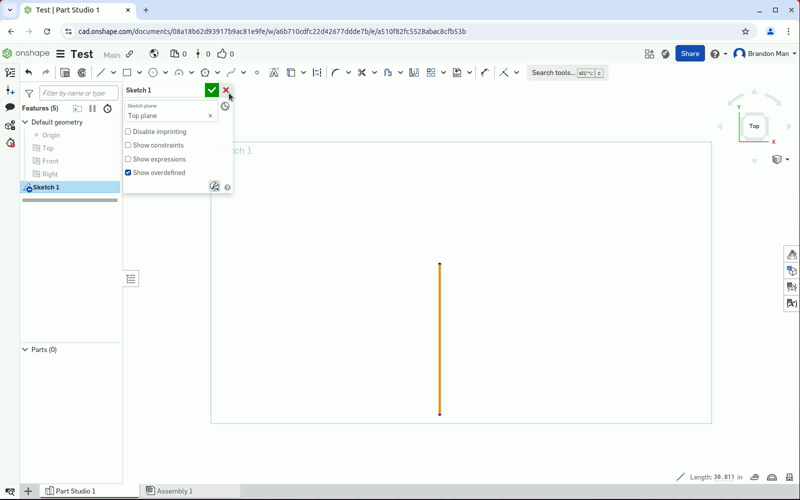
key(shift+h)
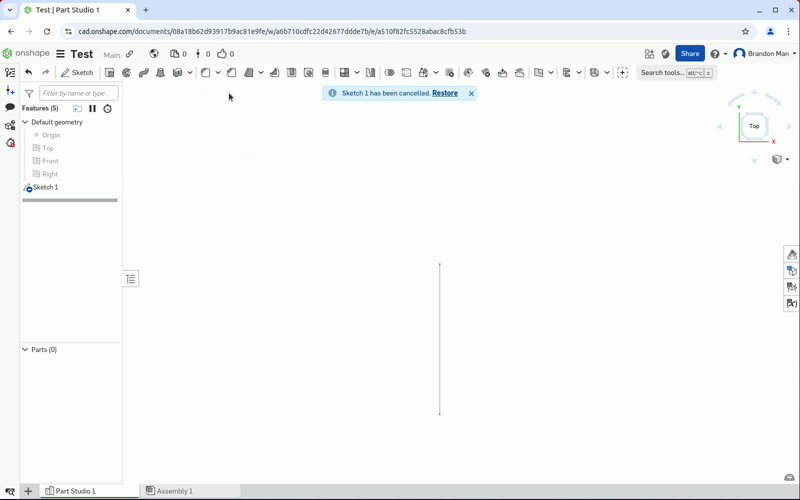
key(shift+s)
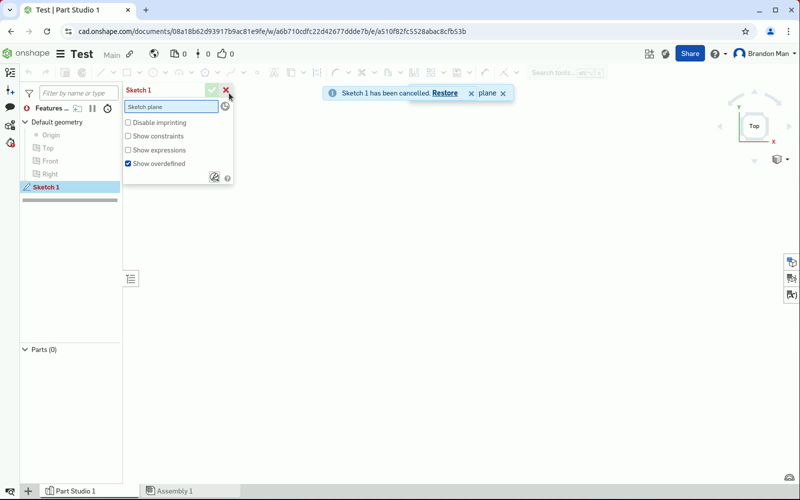
mouse_move(73, 150)
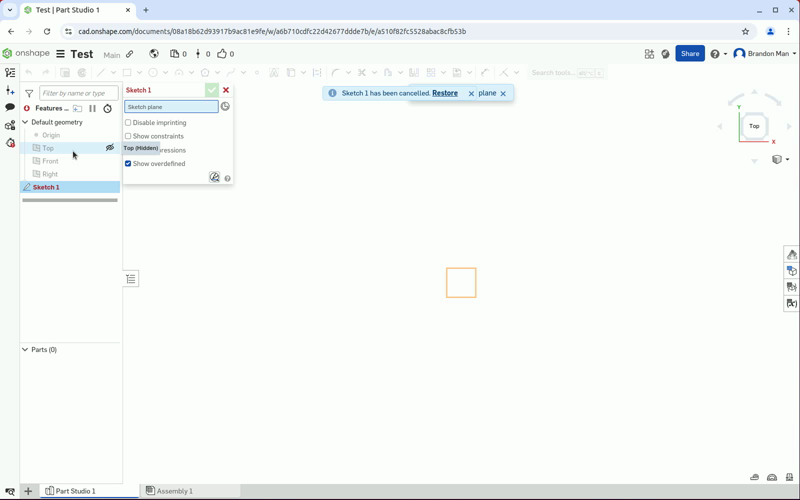
click(73, 150)
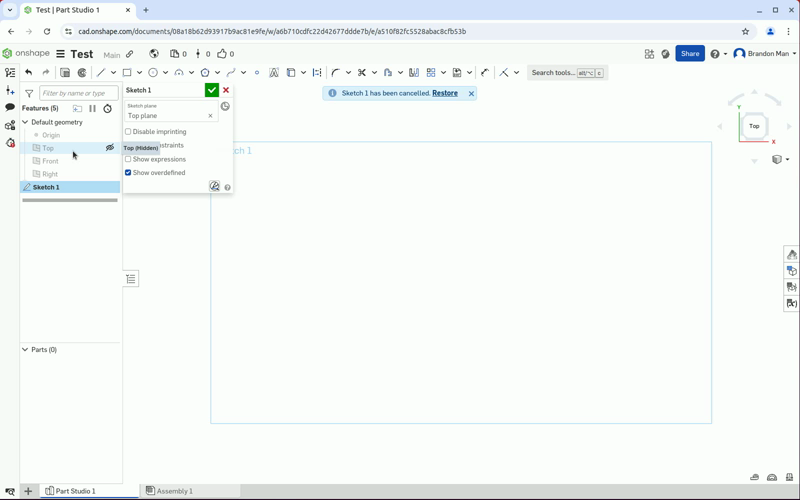
mouse_move(73, 352)
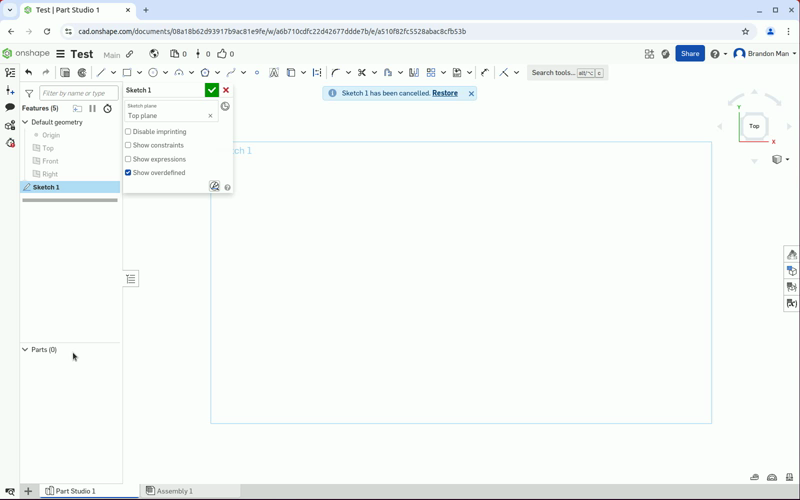
key(y)
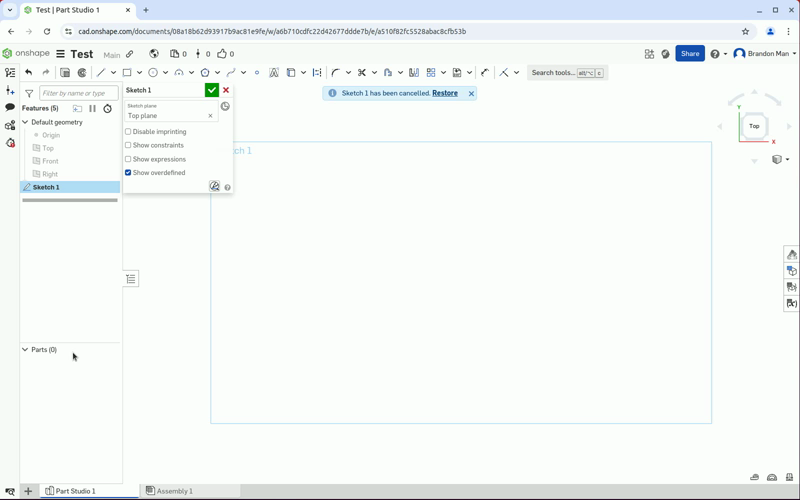
key(l)
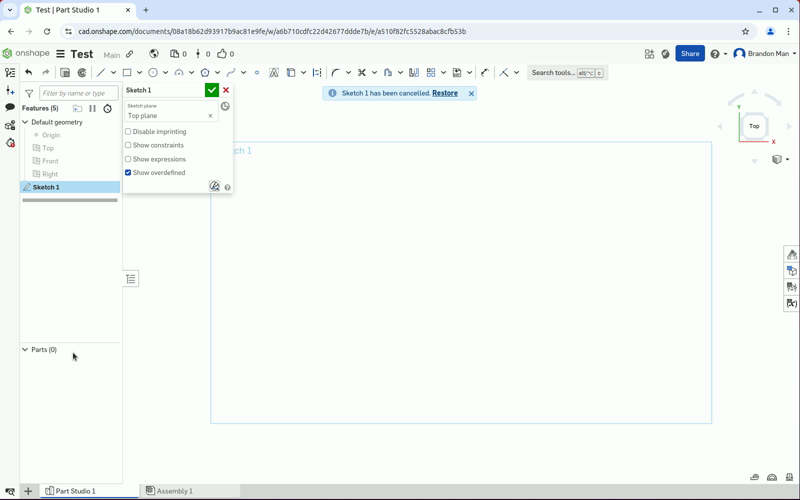
key_down(shift)
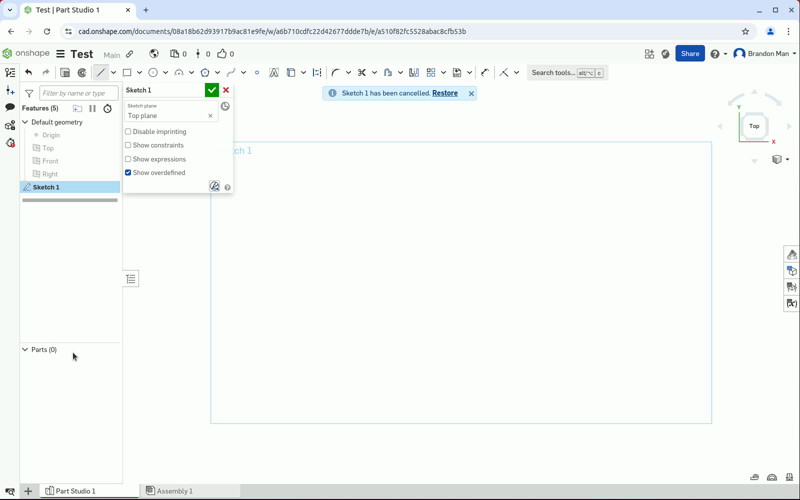
mouse_move(460, 282)
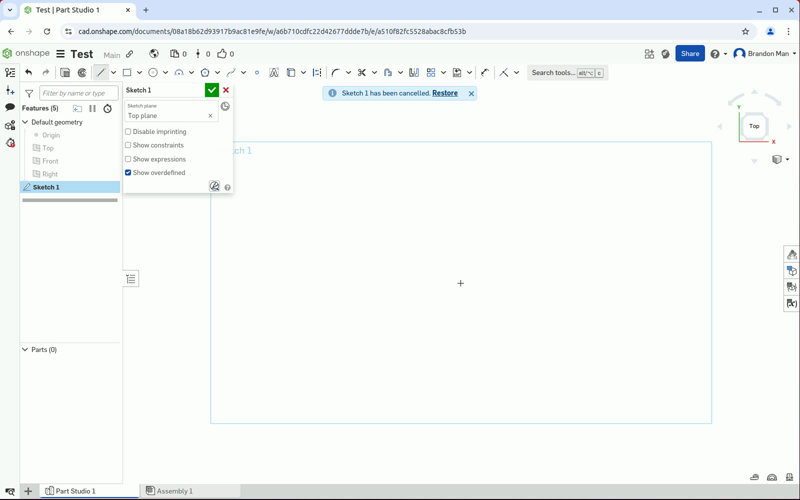
click(460, 282)
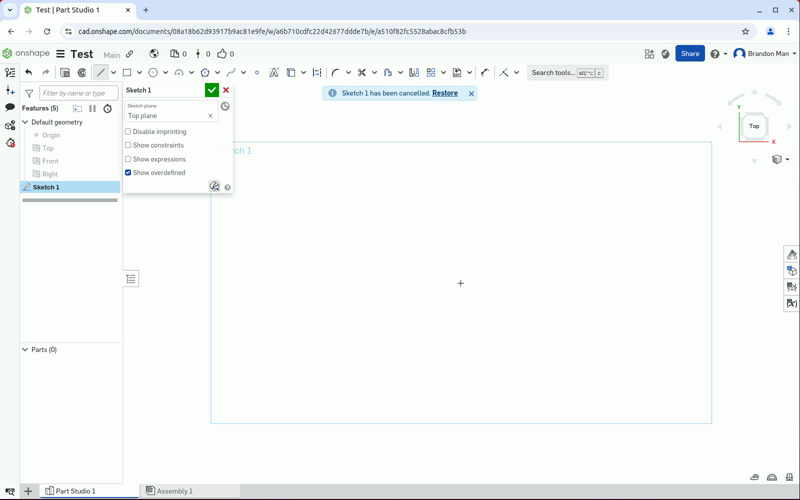
key_up(shift)
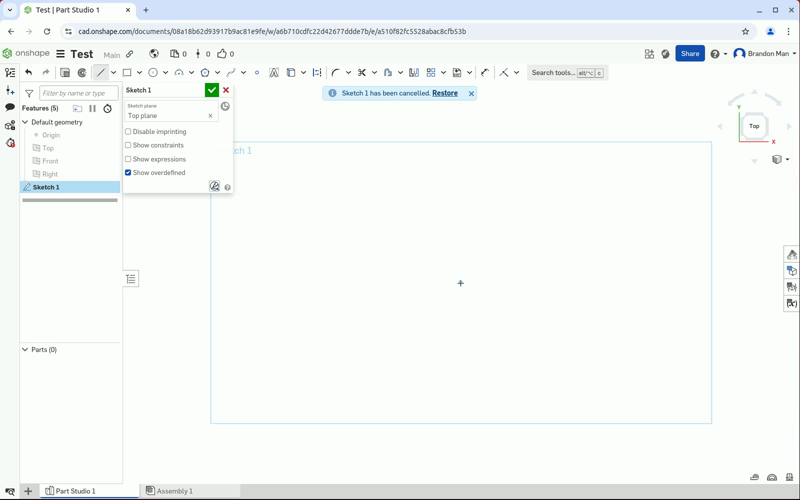
key_down(shift)
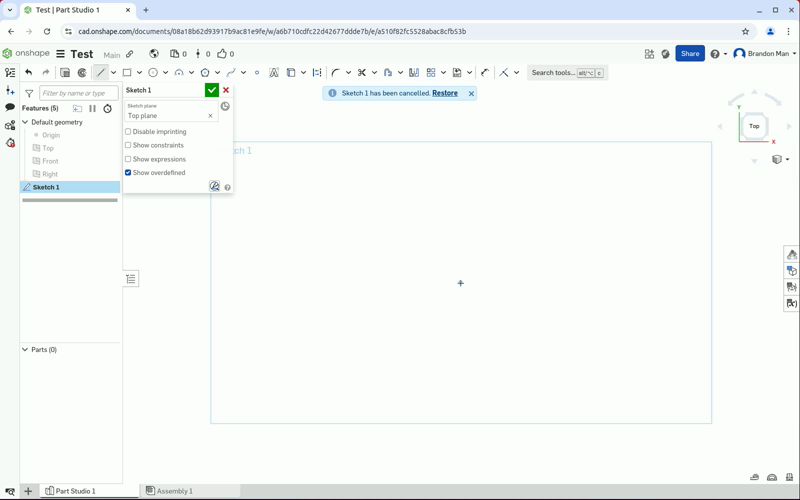
mouse_move(528, 282)
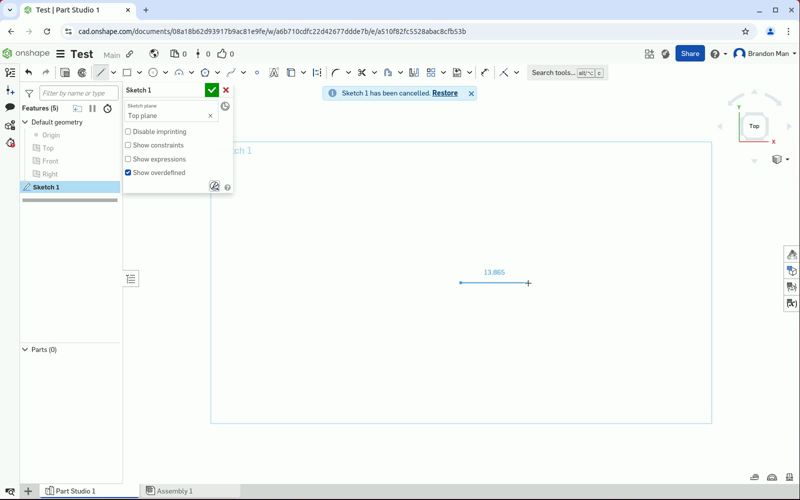
click(528, 282)
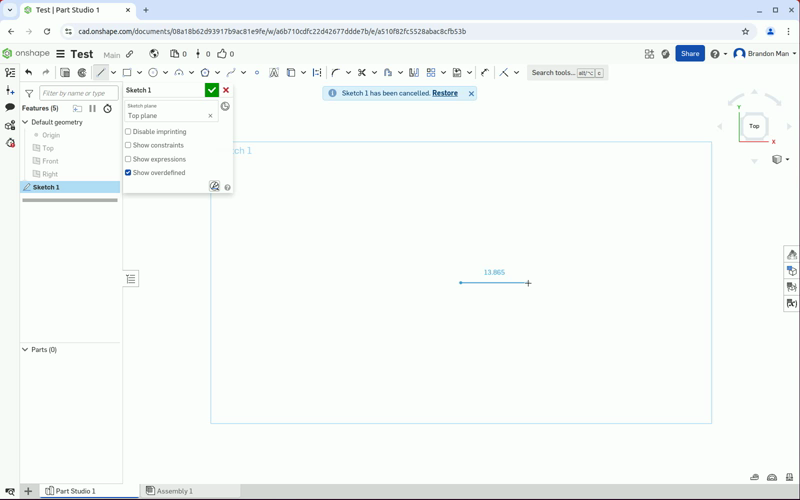
key_up(shift)
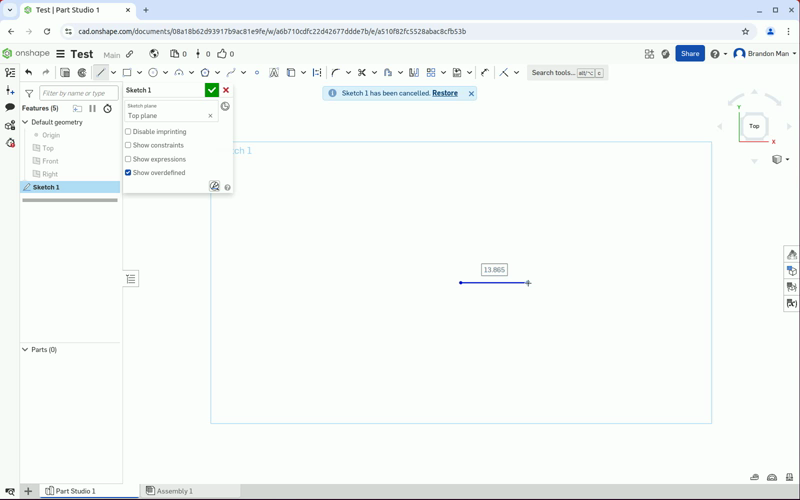
key_down(shift)
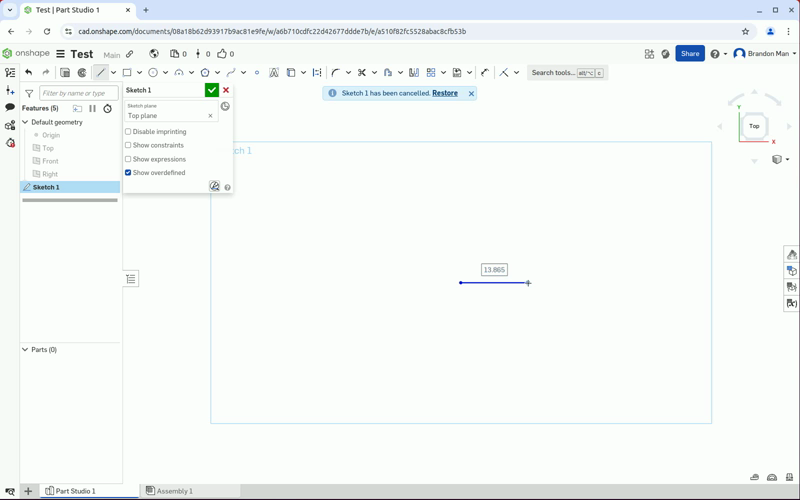
mouse_move(558, 282)
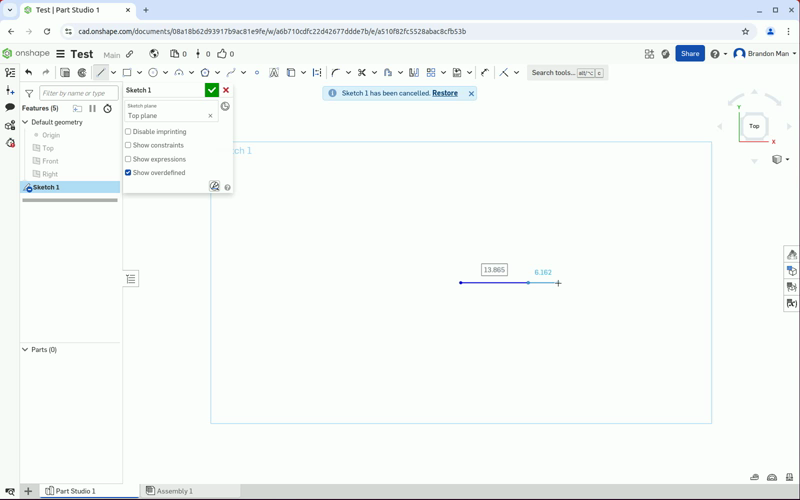
mouse_move(528, 232)
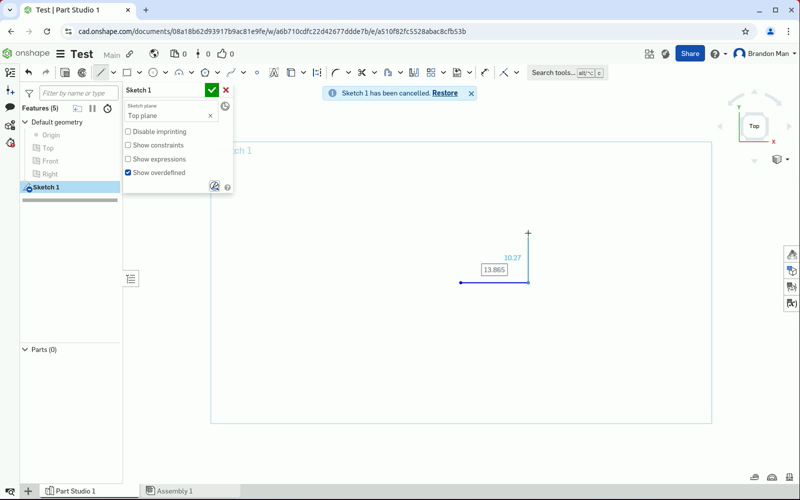
click(528, 232)
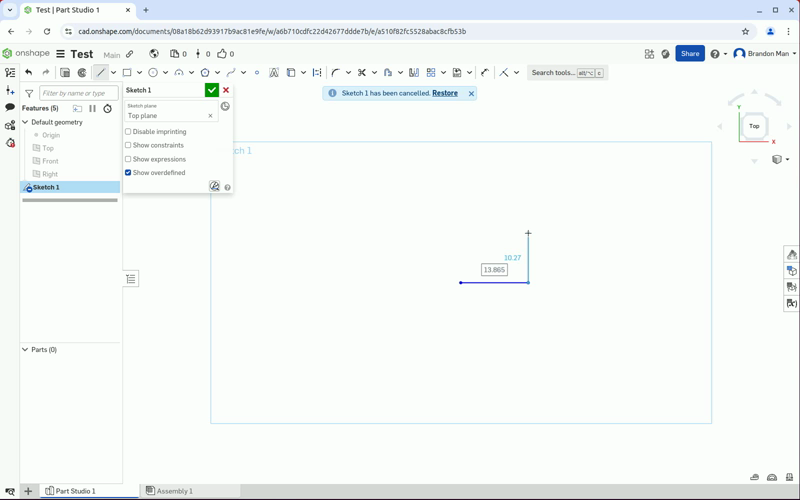
key_up(shift)
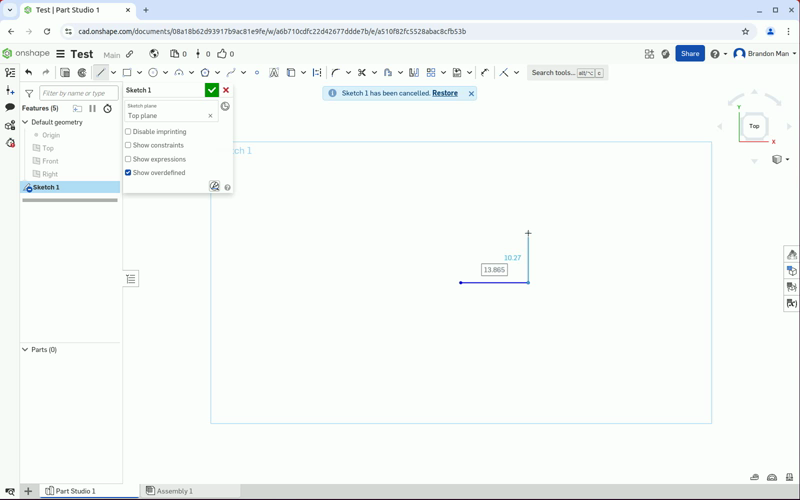
key_down(shift)
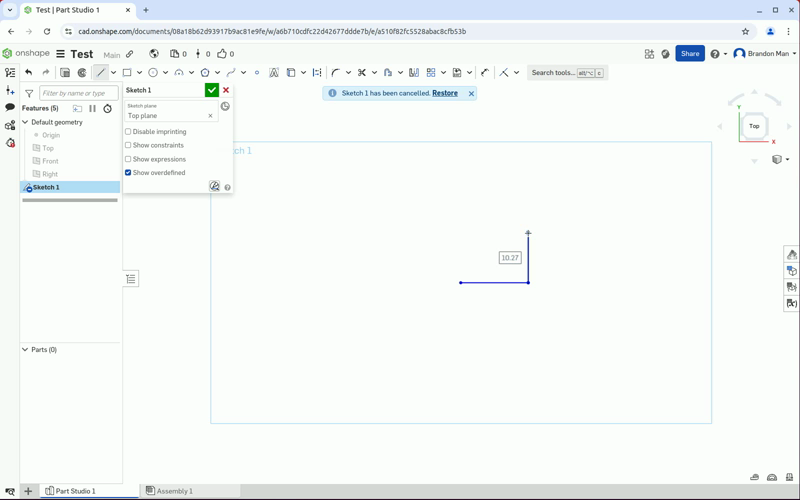
mouse_move(460, 232)
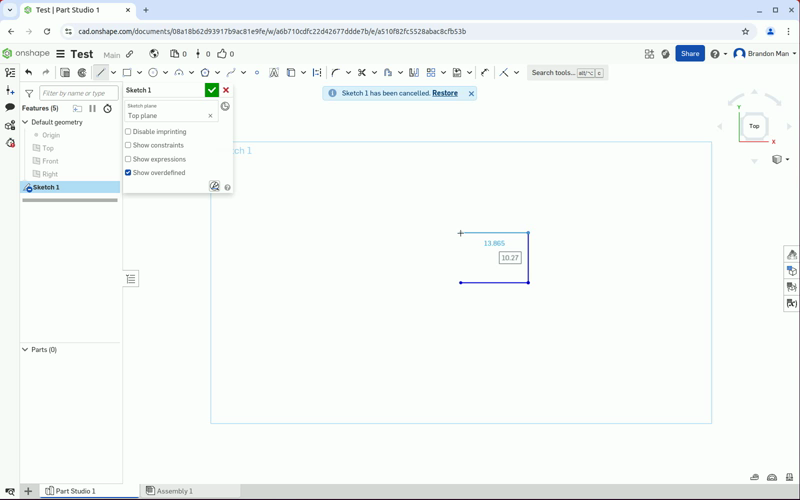
click(460, 232)
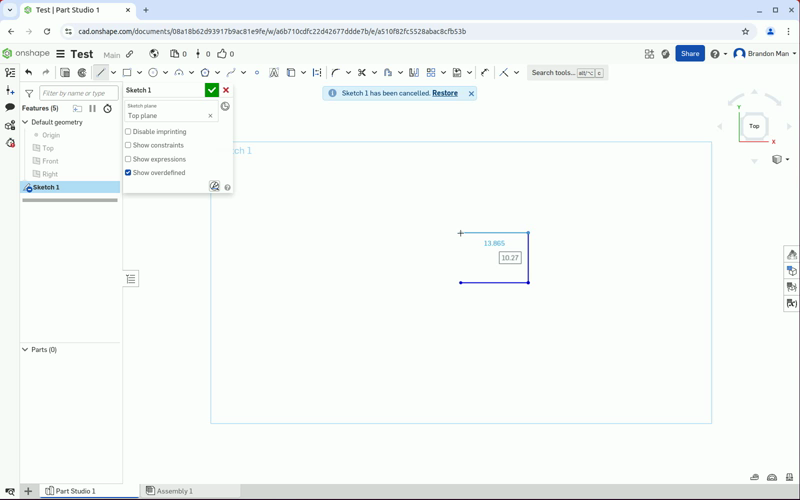
key_up(shift)
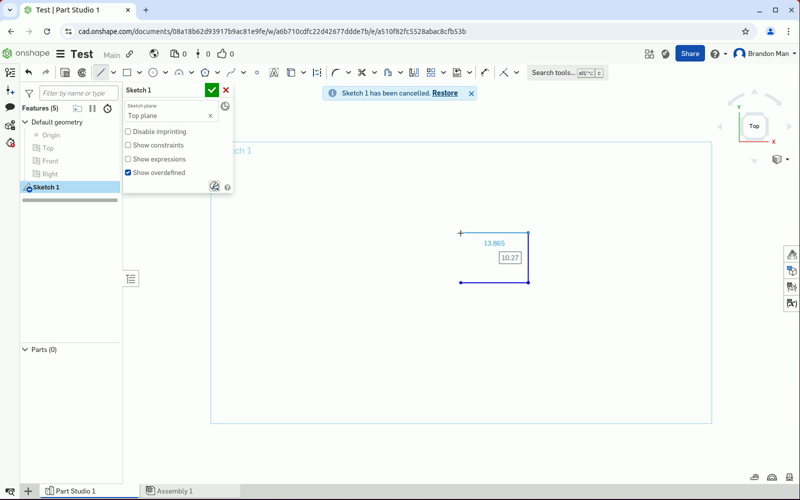
mouse_move(490, 232)
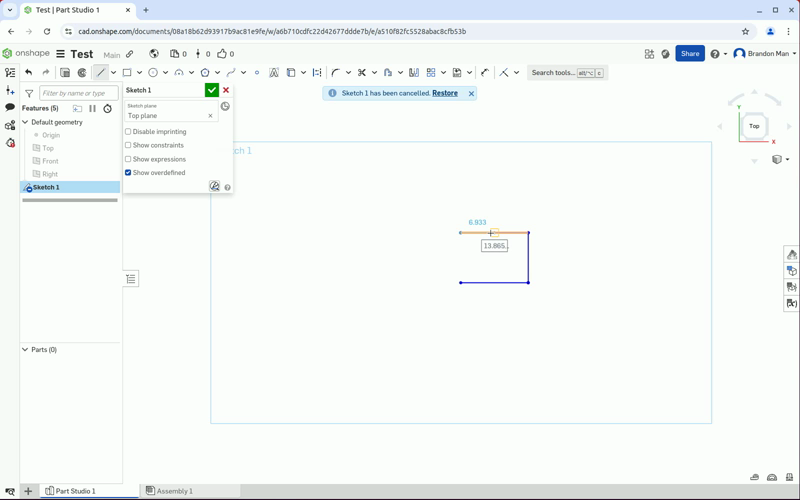
key_down(shift)
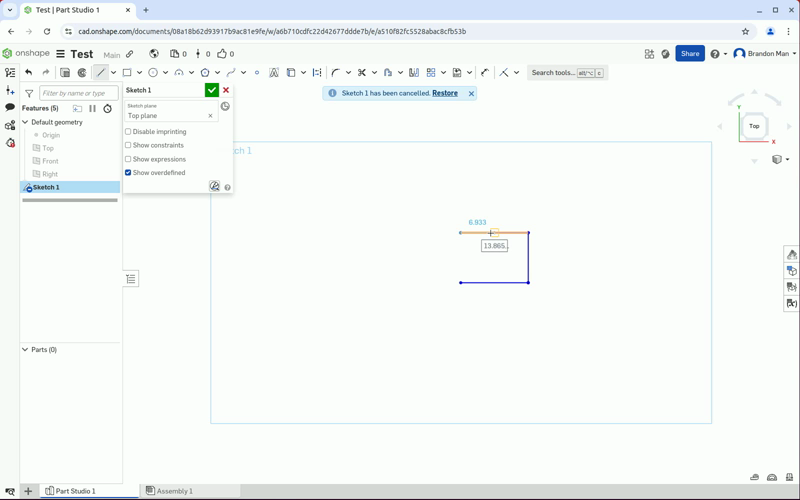
mouse_move(460, 282)
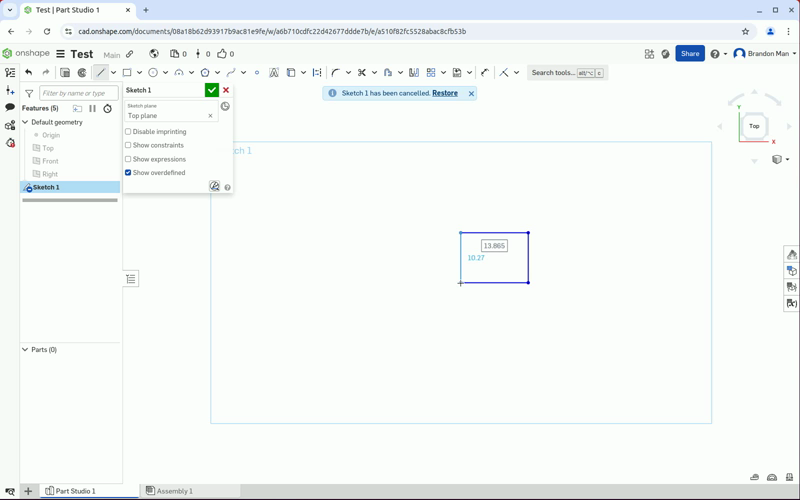
key_up(shift)
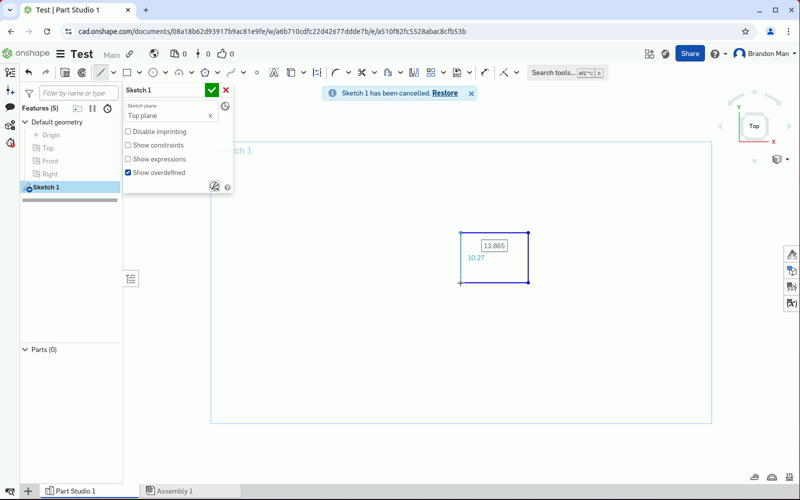
click(460, 282)
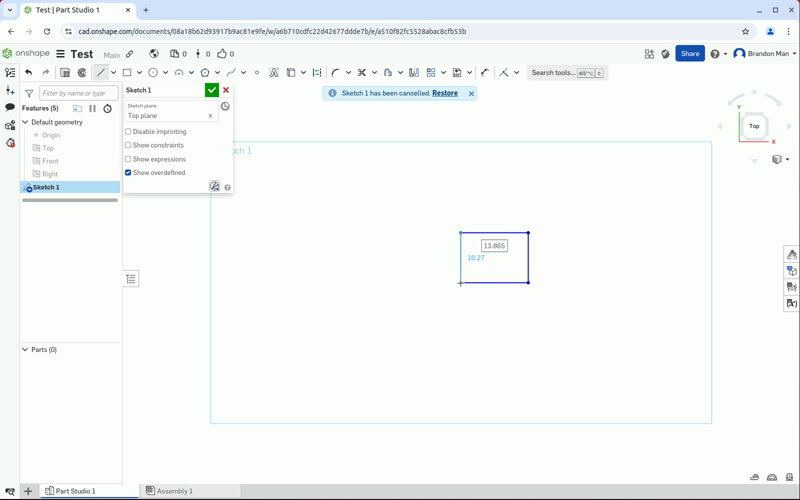
key(esc)
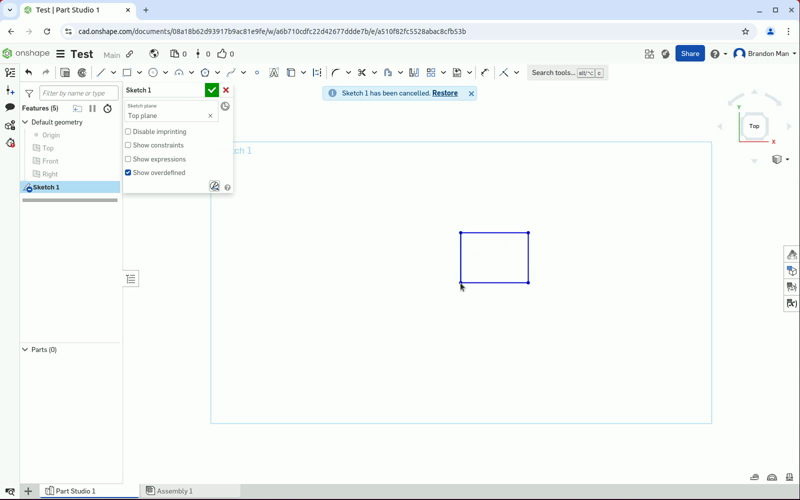
mouse_move(521, 269)
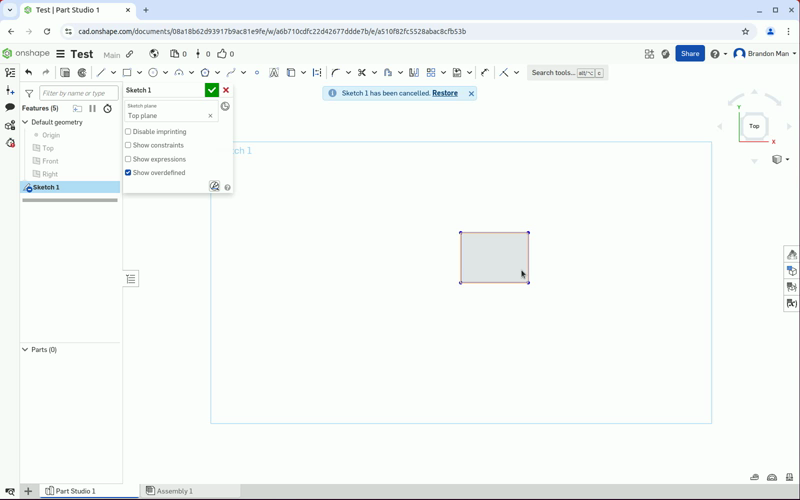
click(521, 269)
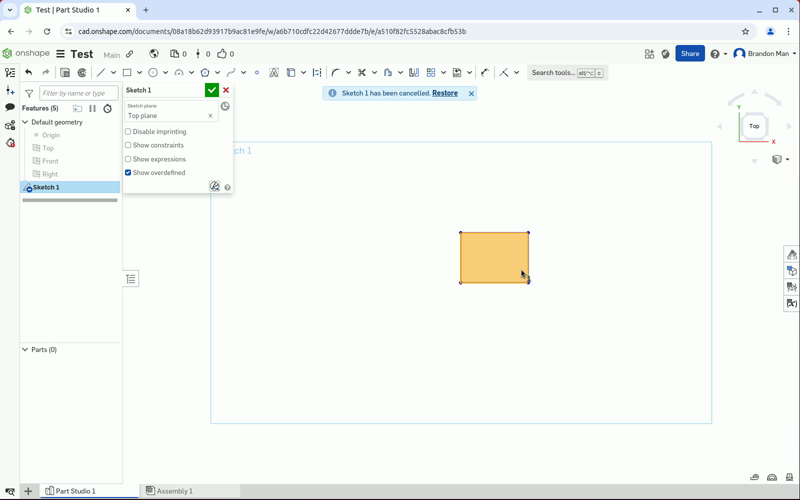
mouse_move(73, 352)
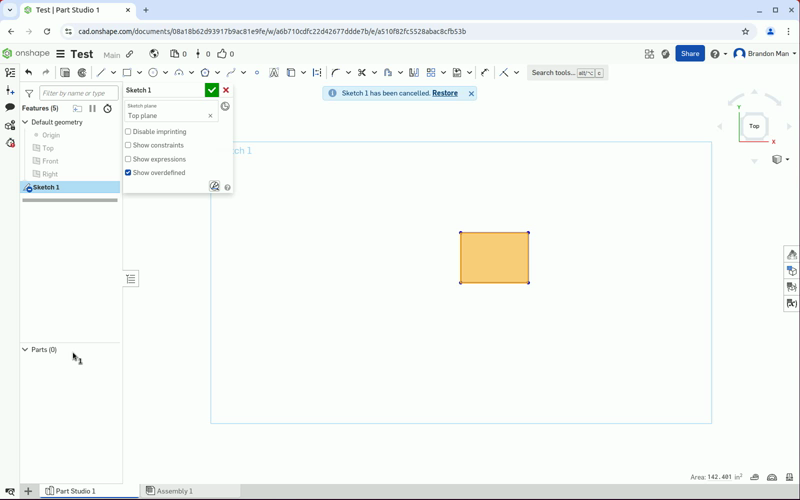
key(shift+y)
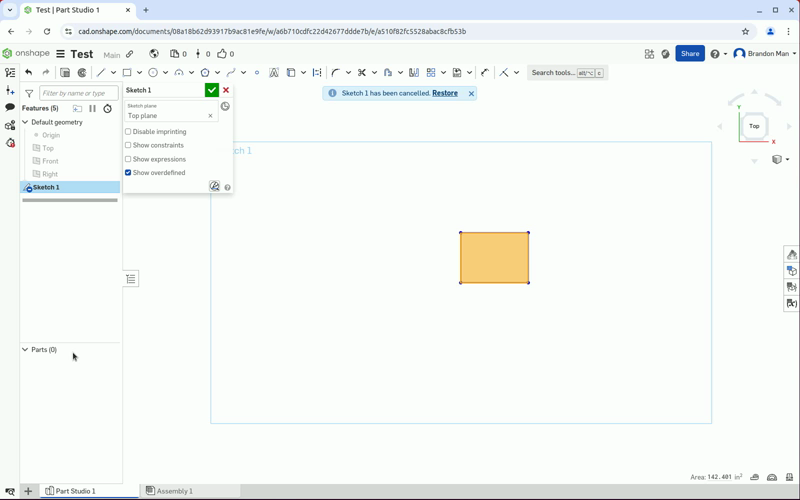
key(shift+e)
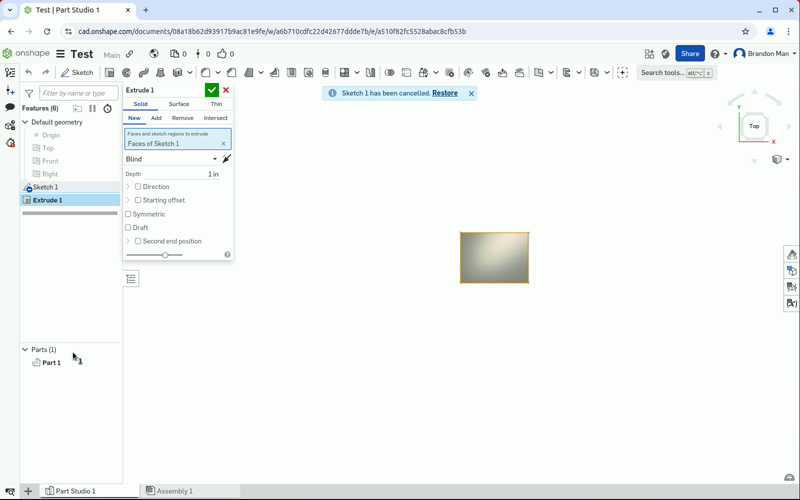
mouse_move(143, 106)
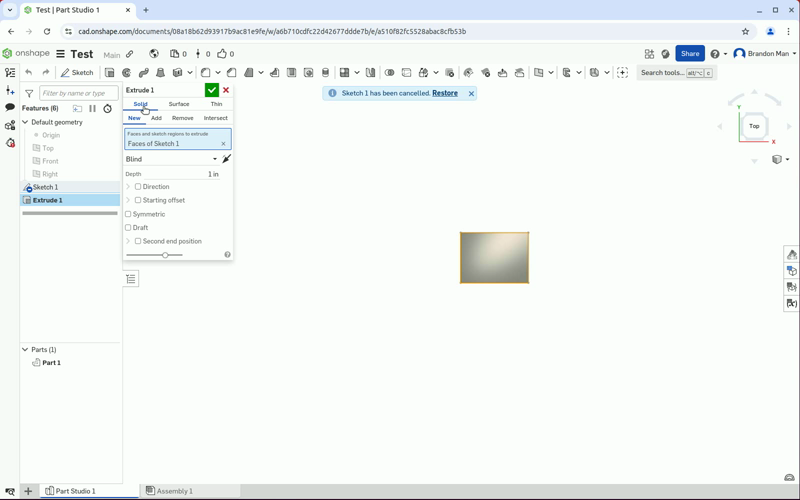
click(143, 106)
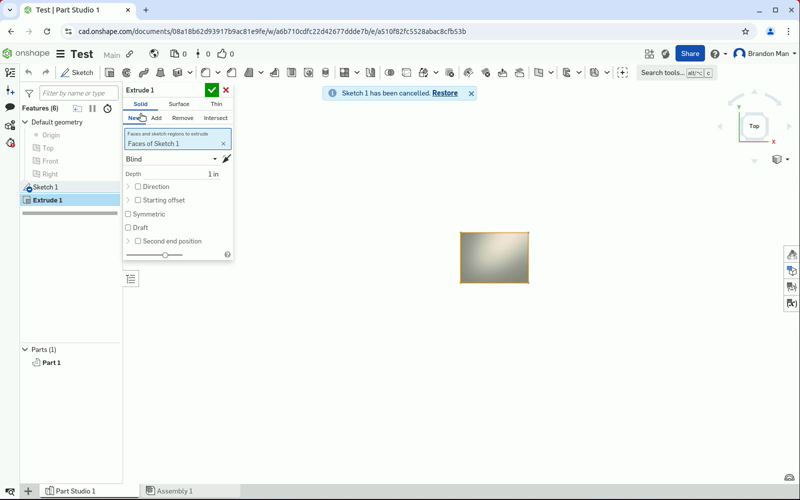
mouse_move(137, 120)
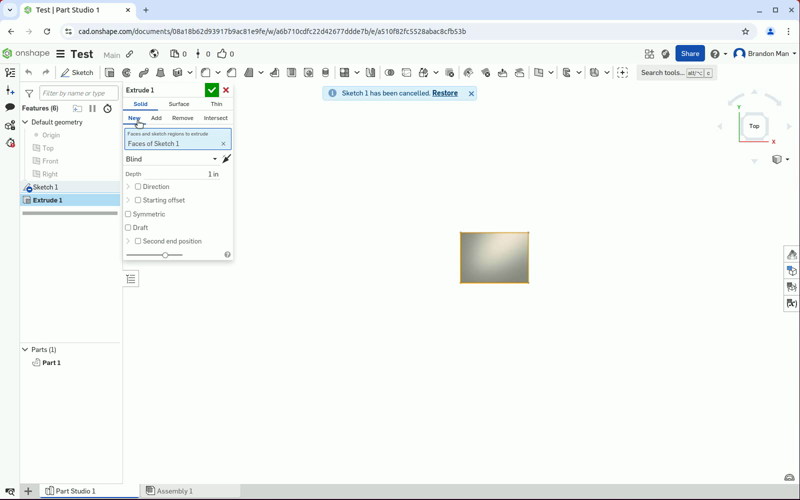
click(137, 120)
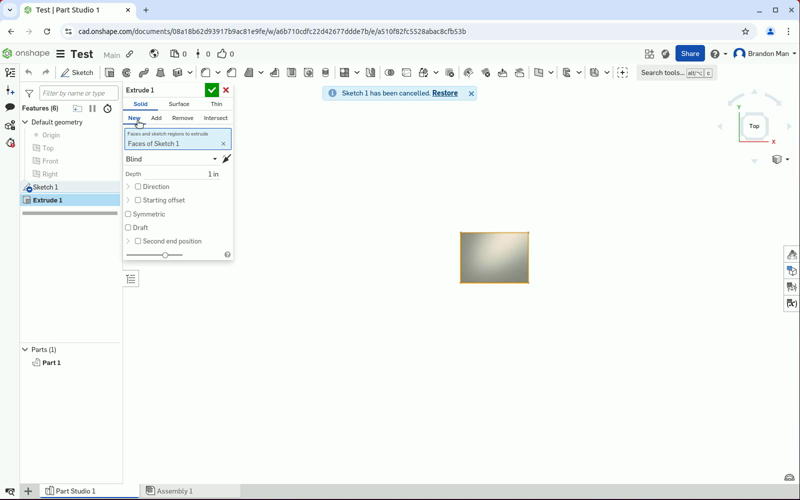
key(tab, 4)
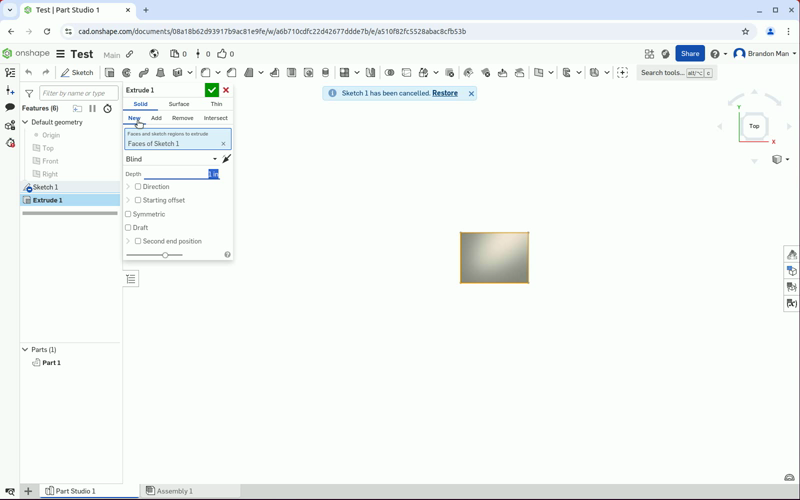
text(20.22)
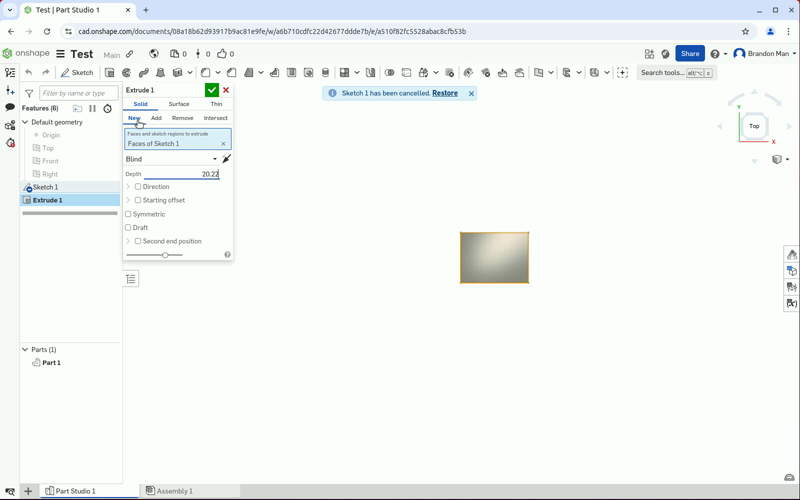
key(enter)
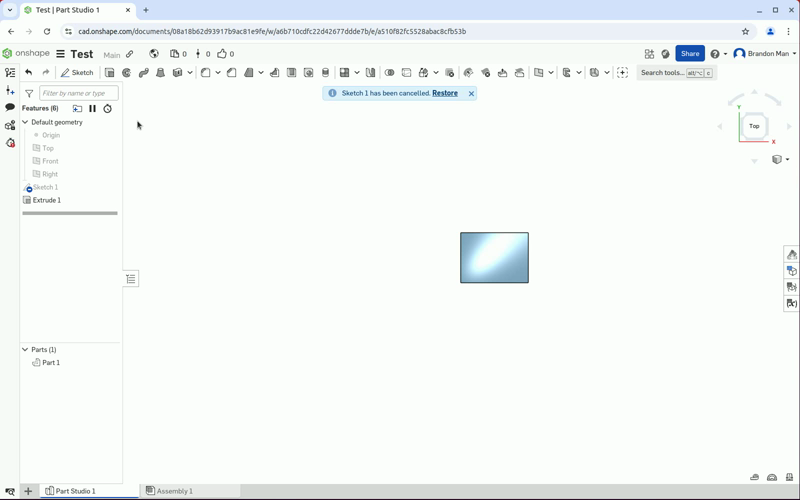
key(shift+h)
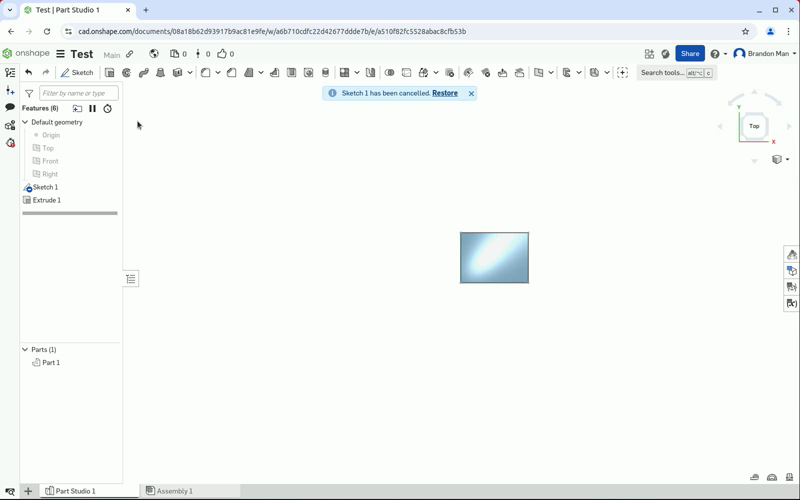
key(shift+h)
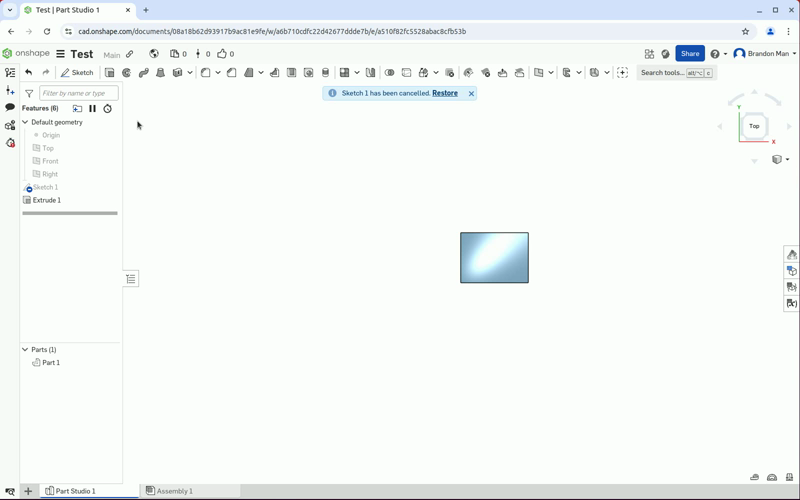
mouse_move(73, 189)
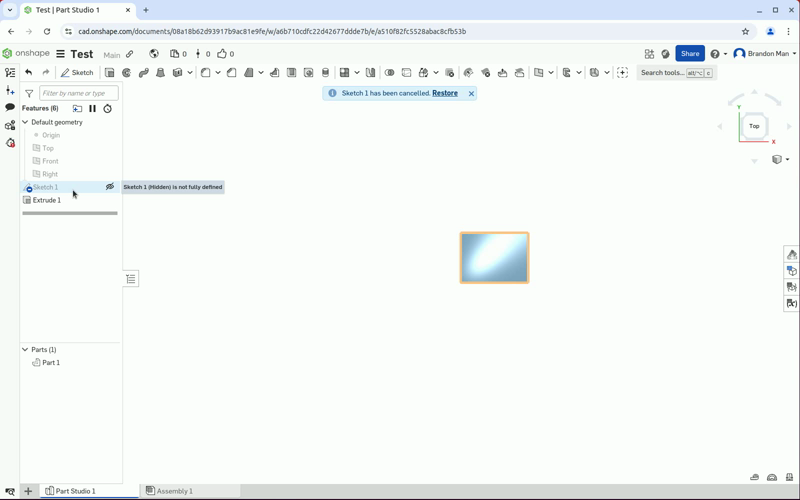
click(73, 189)
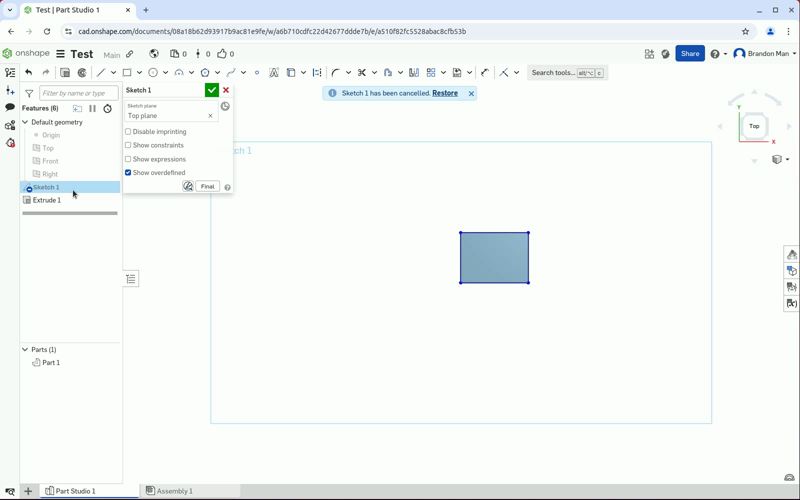
mouse_move(229, 92)
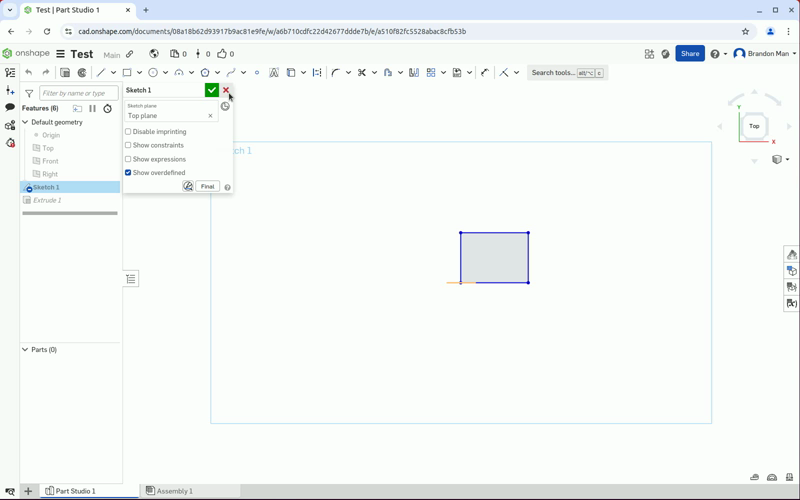
click(229, 92)
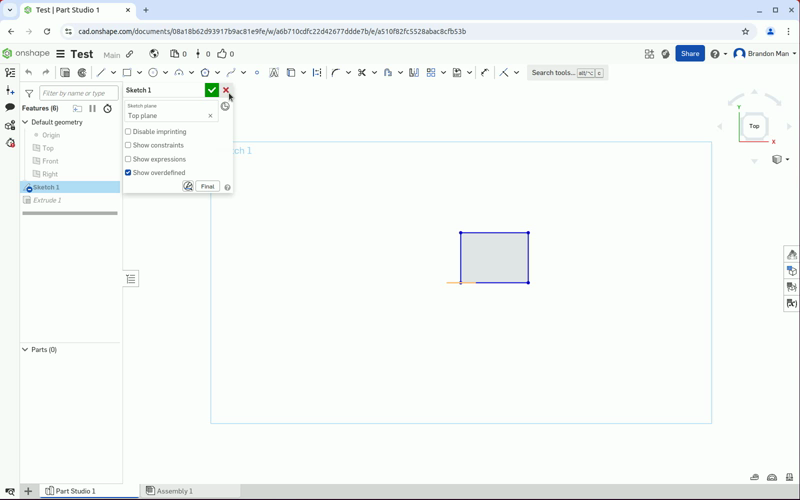
key(shift+s)
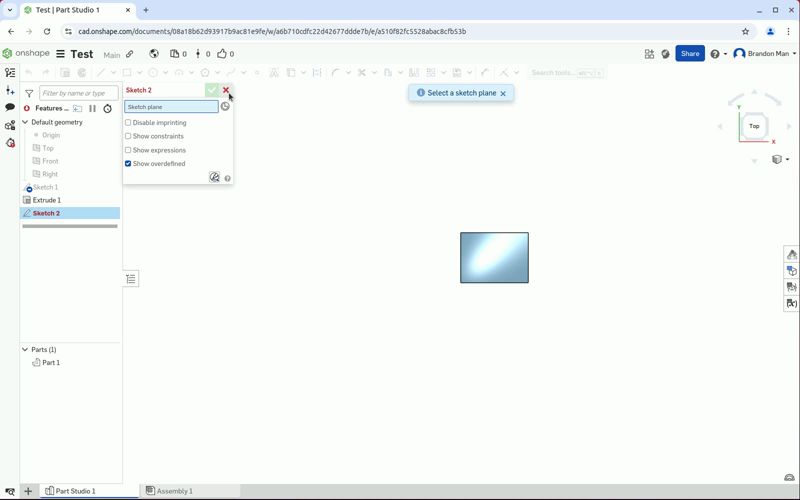
mouse_move(73, 150)
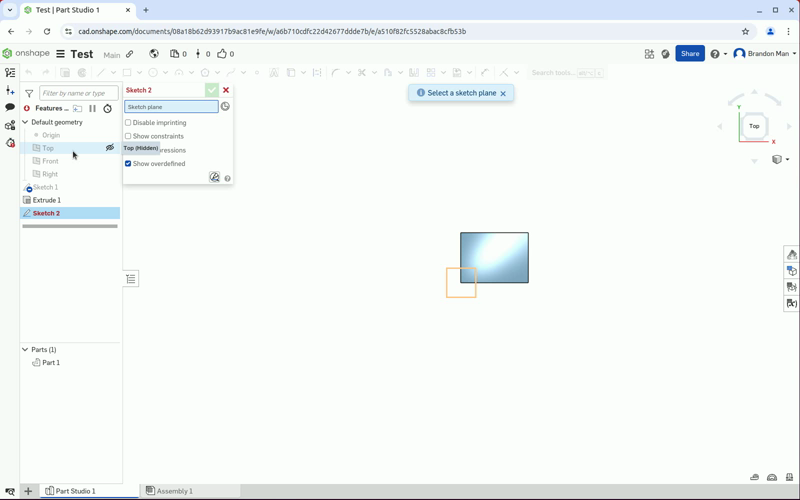
click(73, 150)
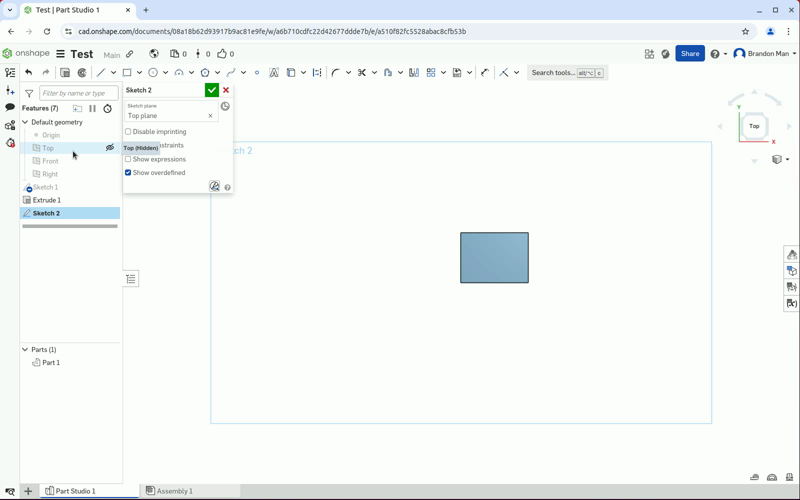
mouse_move(73, 352)
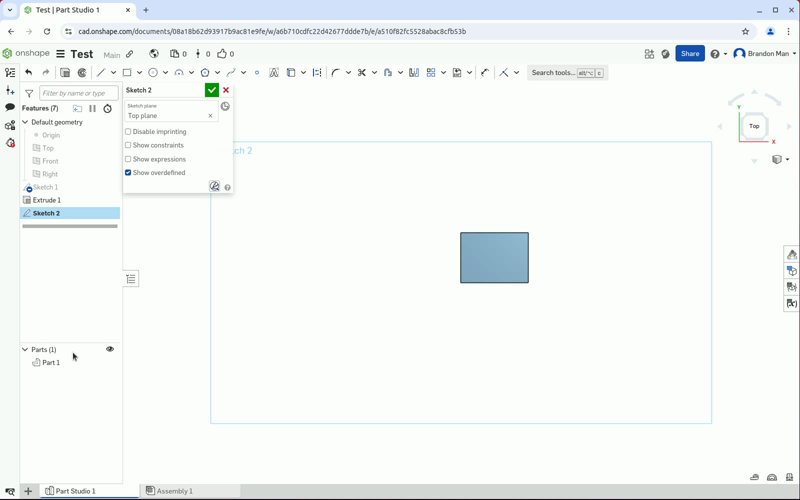
key(y)
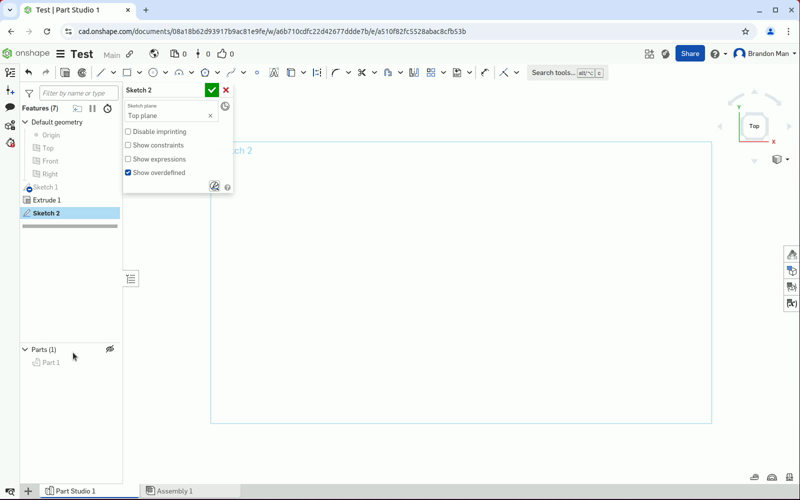
key(c)
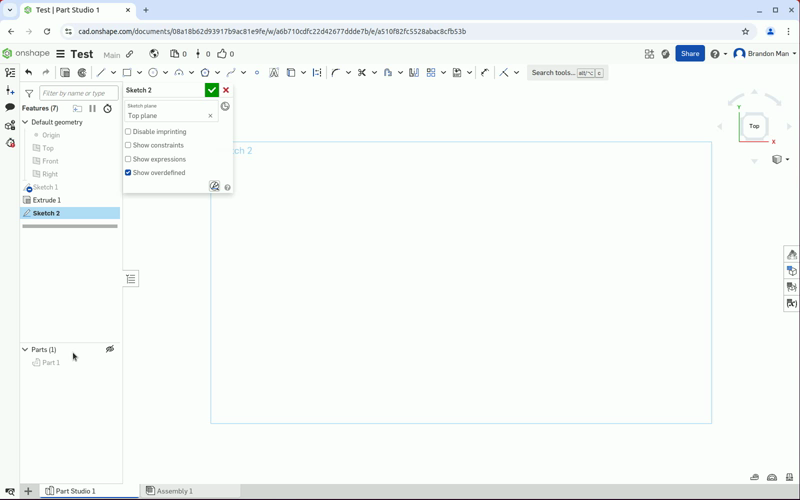
key_down(shift)
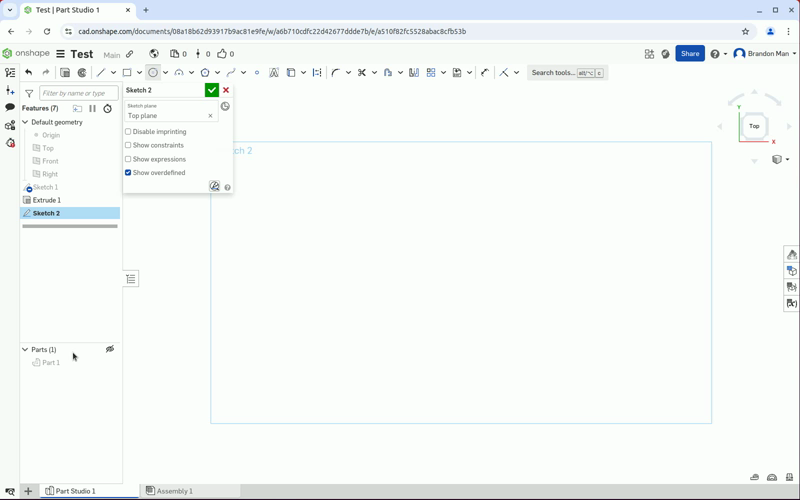
mouse_move(406, 299)
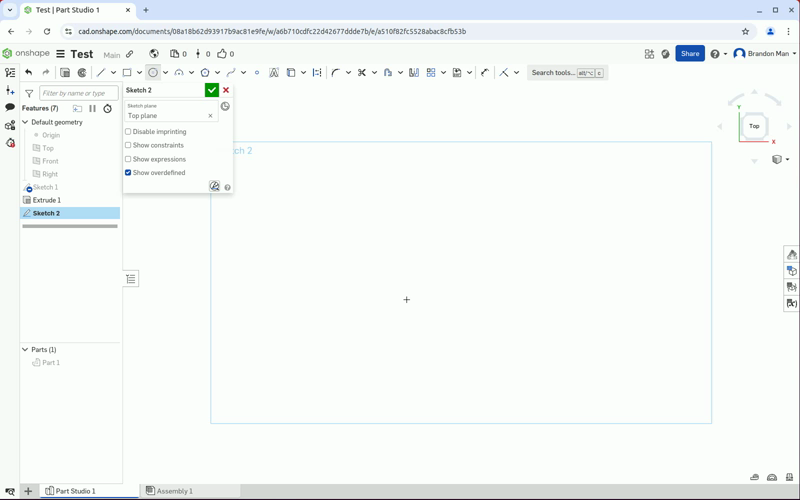
click(406, 299)
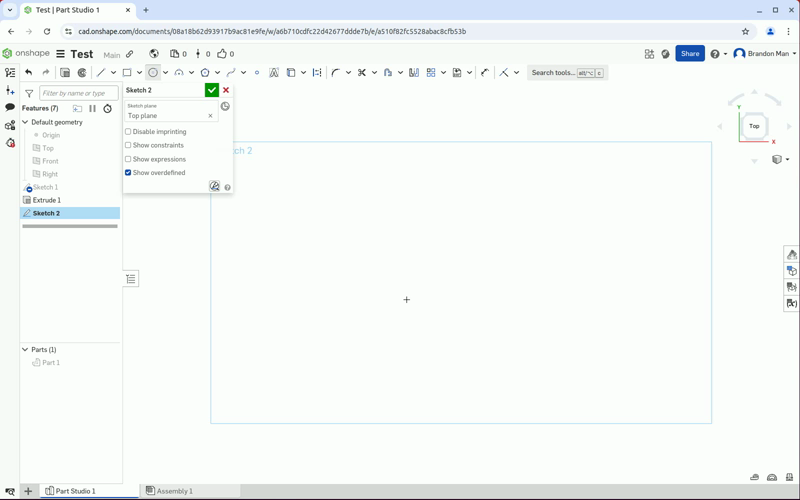
key_up(shift)
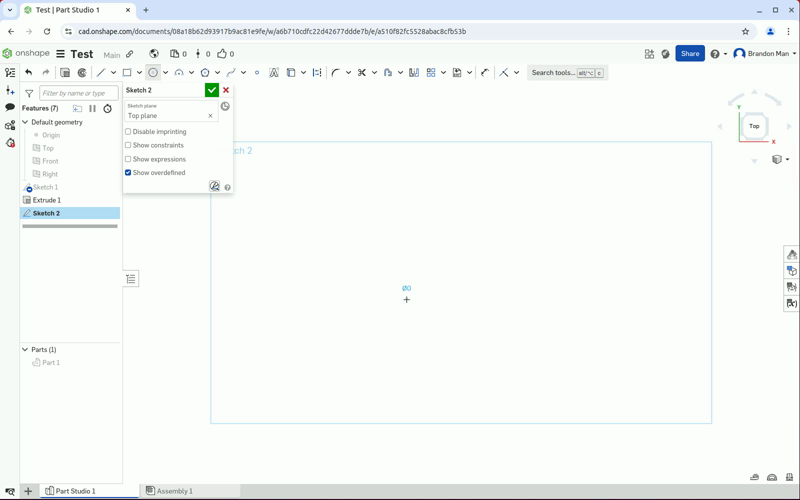
mouse_move(465, 299)
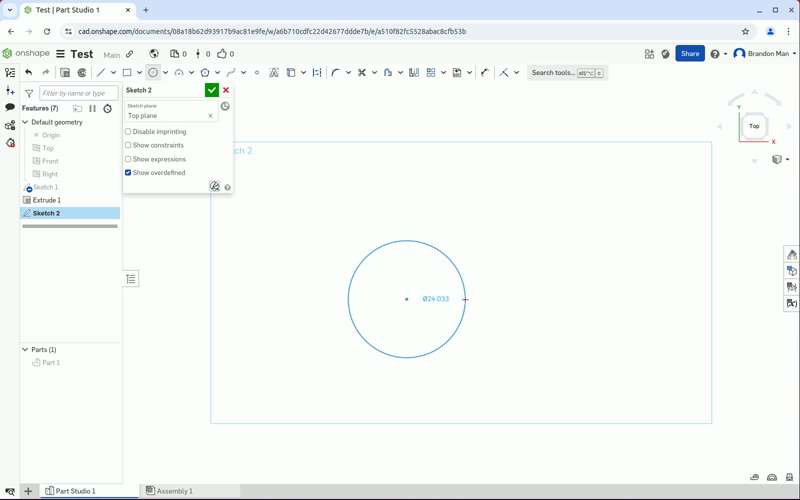
click(465, 299)
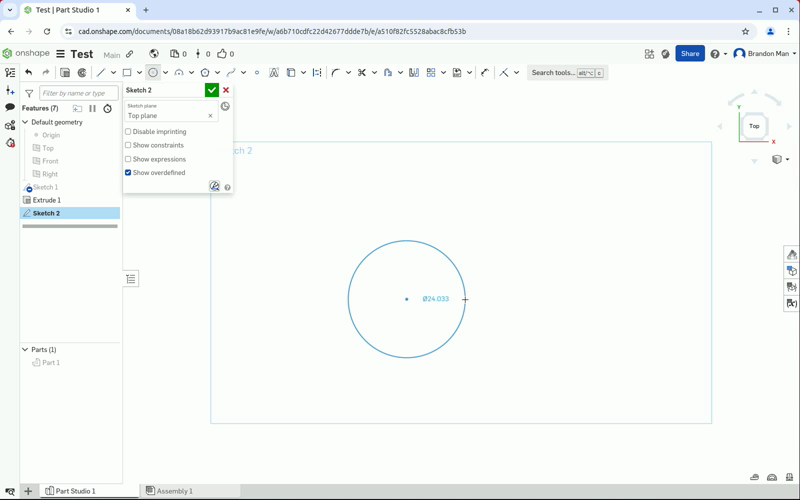
key(esc)
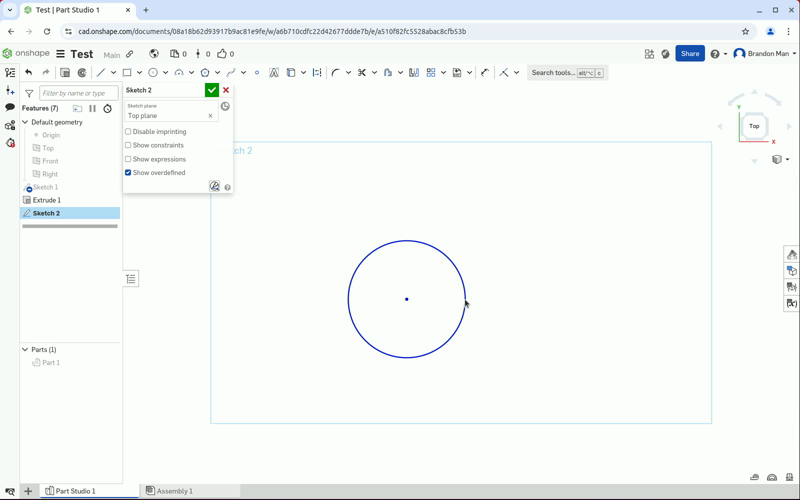
mouse_move(360, 283)
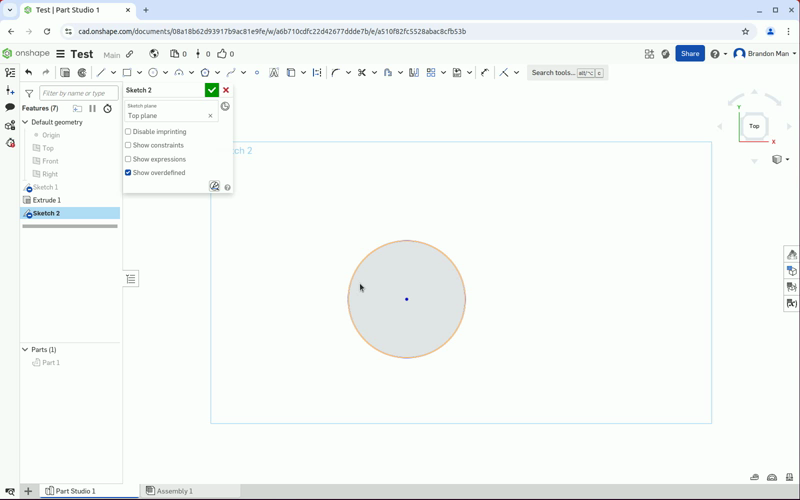
click(360, 283)
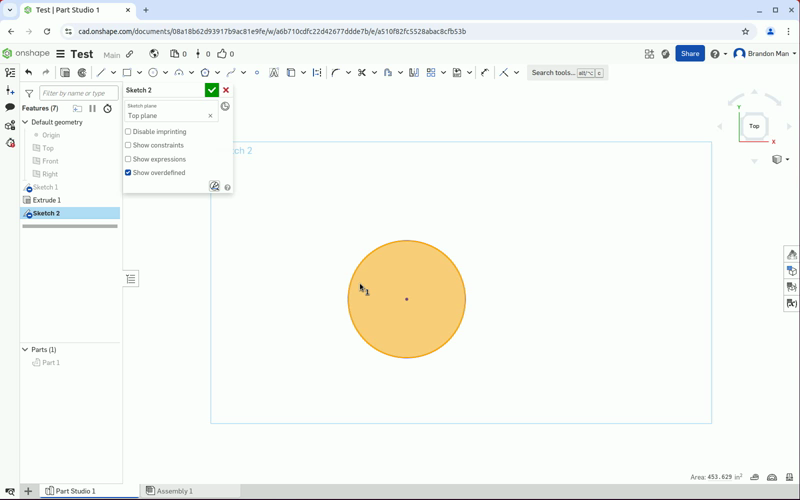
mouse_move(73, 352)
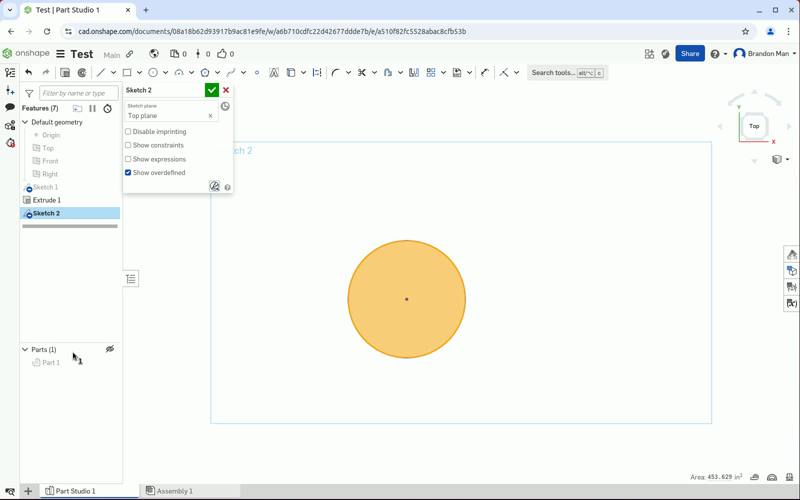
key(shift+y)
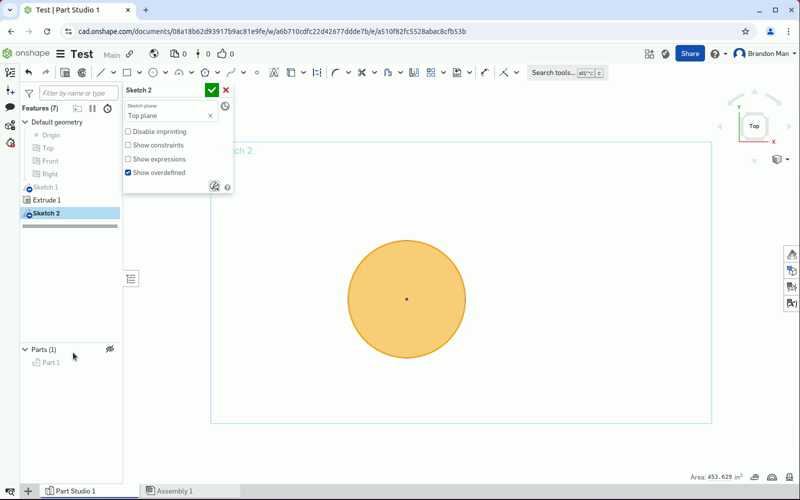
key(shift+e)
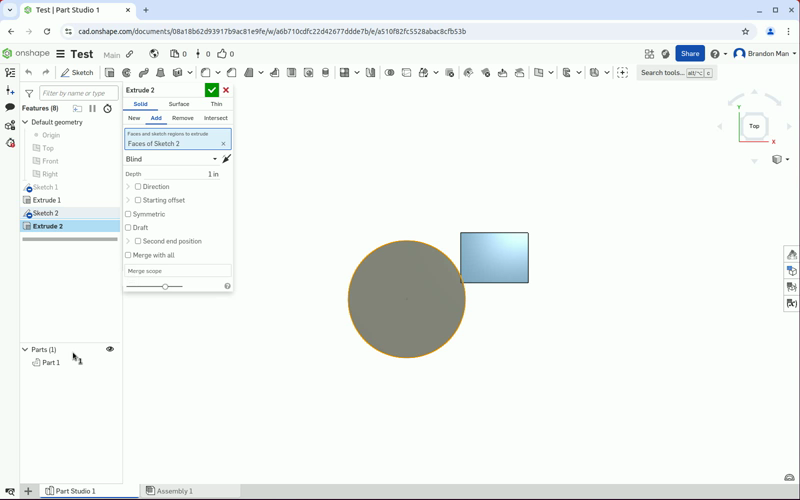
mouse_move(143, 106)
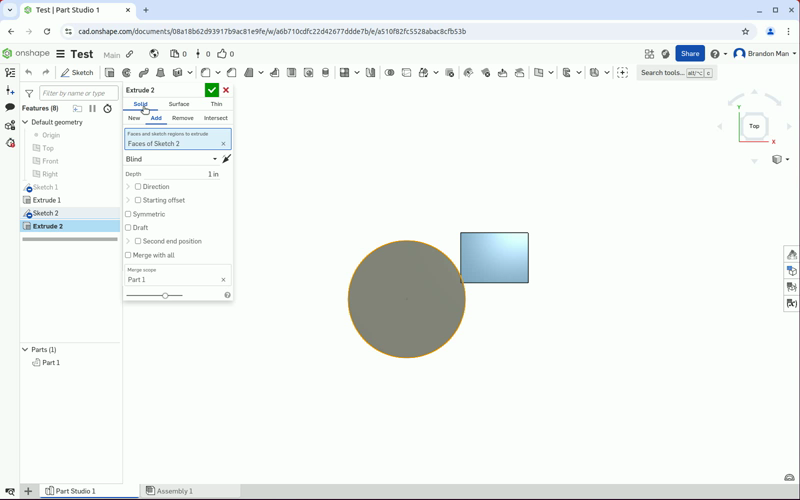
click(143, 106)
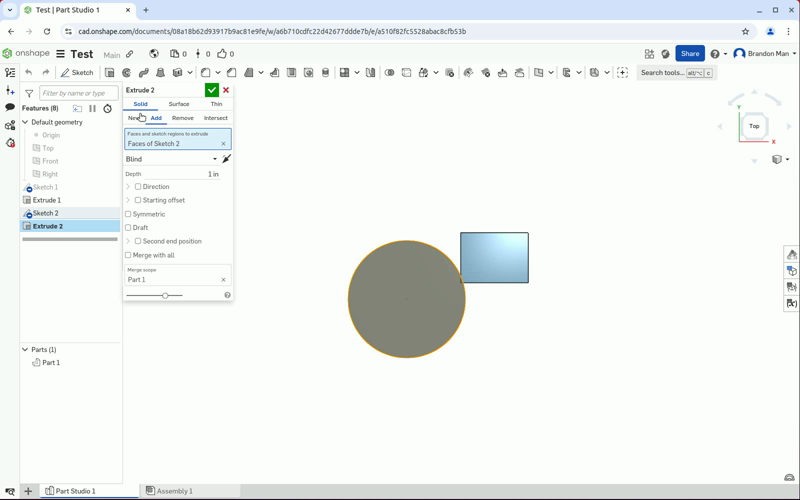
mouse_move(137, 120)
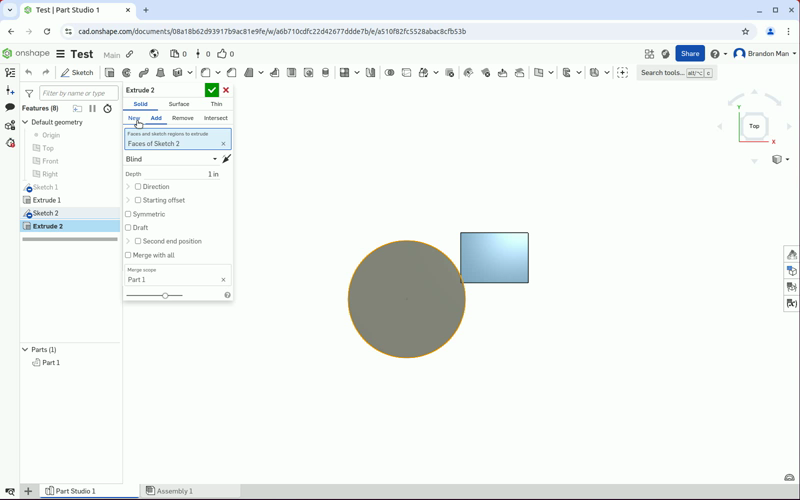
click(137, 120)
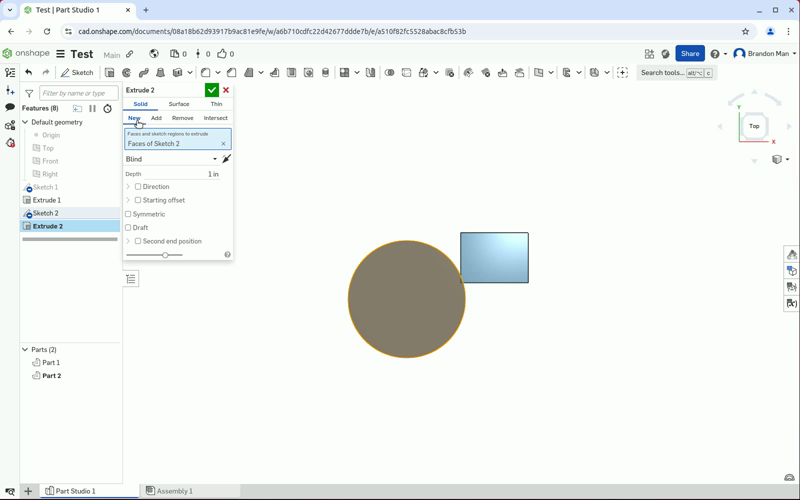
key(tab, 4)
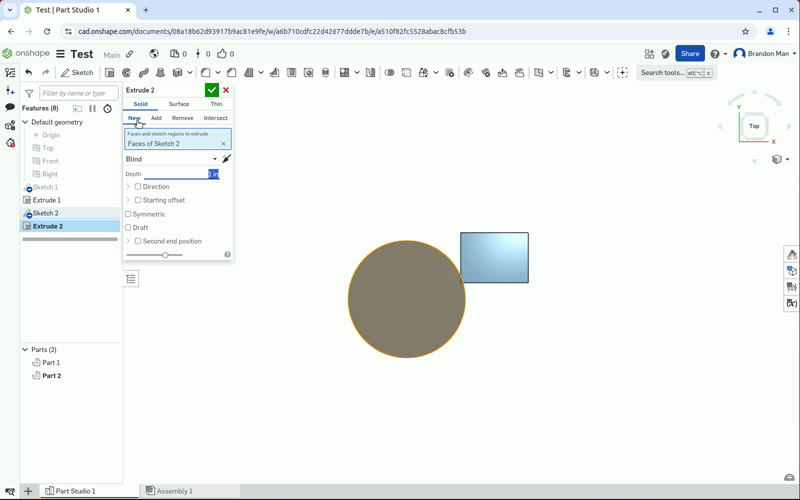
text(3.37)
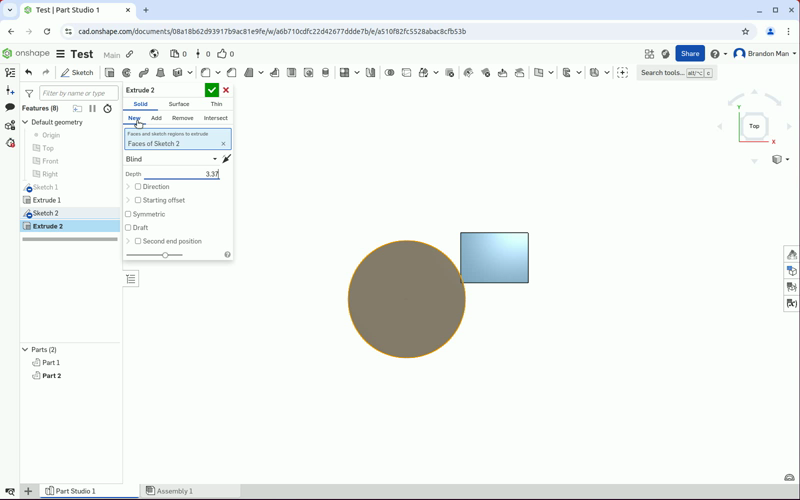
key(enter)
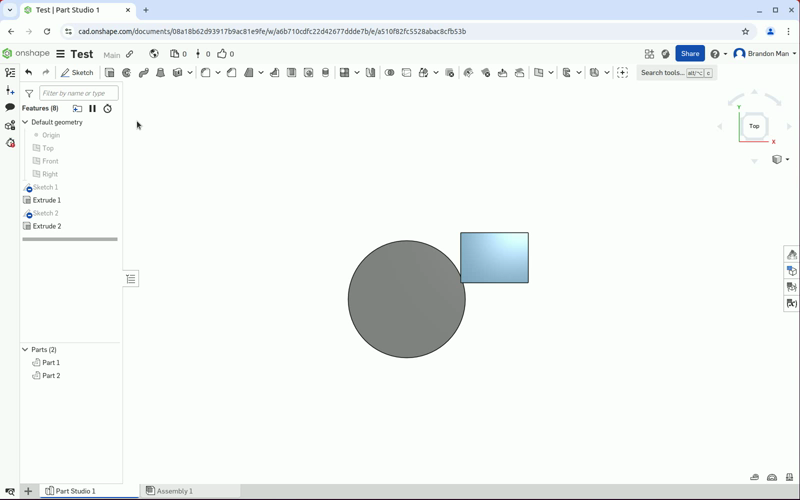
key(shift+h)
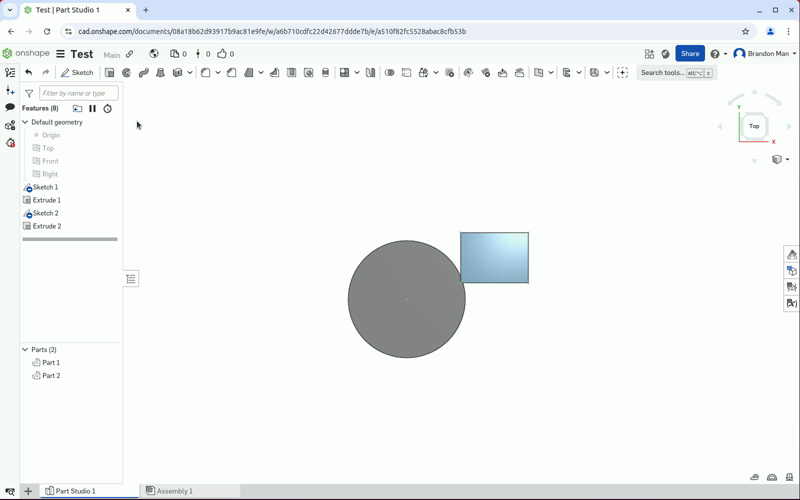
key(shift+h)
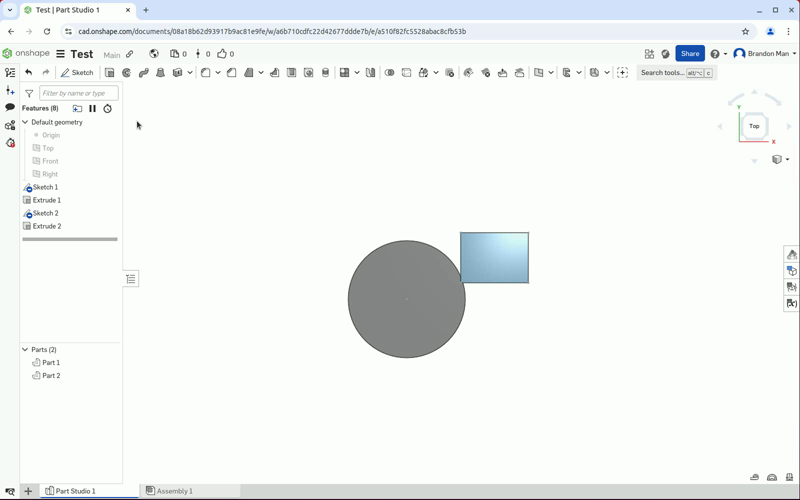
key(shift+7)
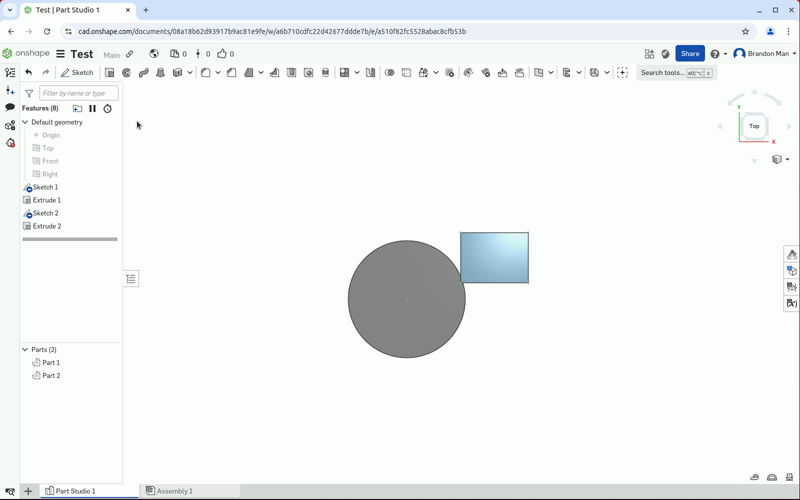
key(up, 3)
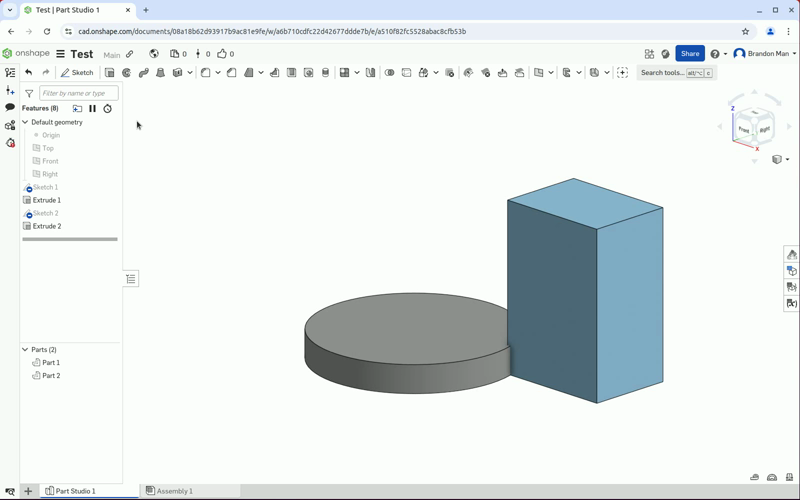
key(left, 3)
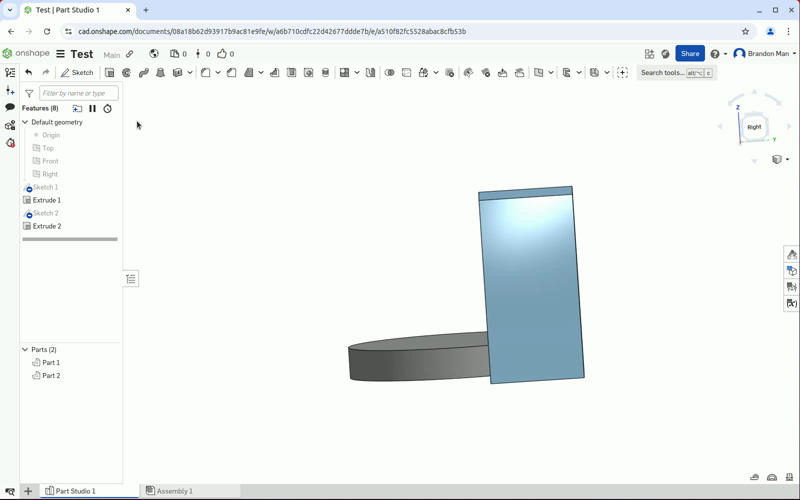
key(right, 3)
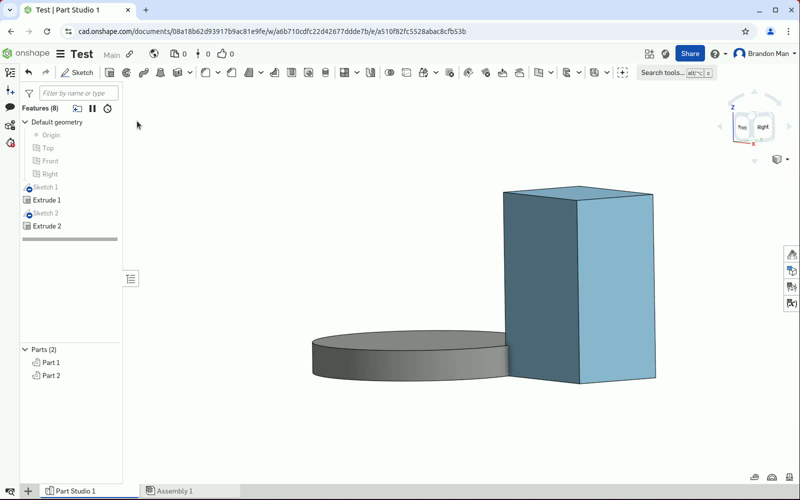
key(down, 3)
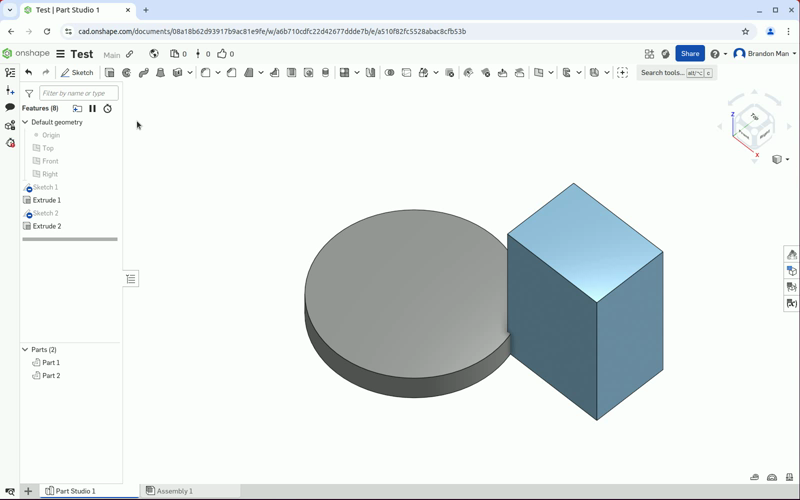
mouse_move(73, 189)
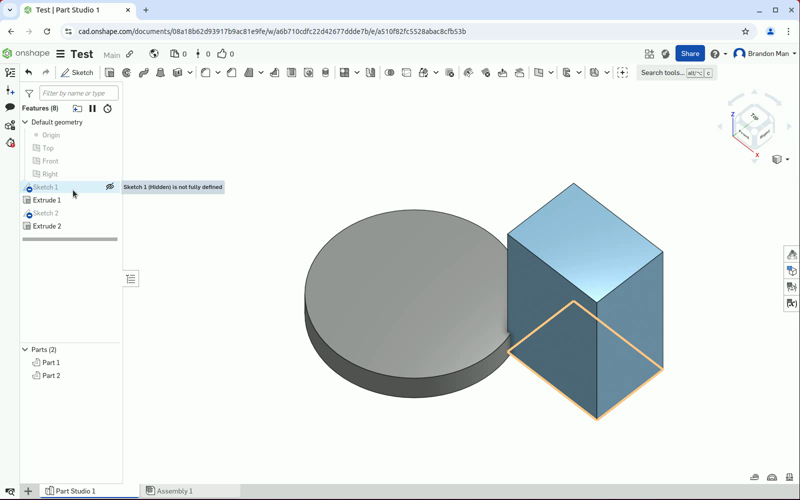
click(73, 189)